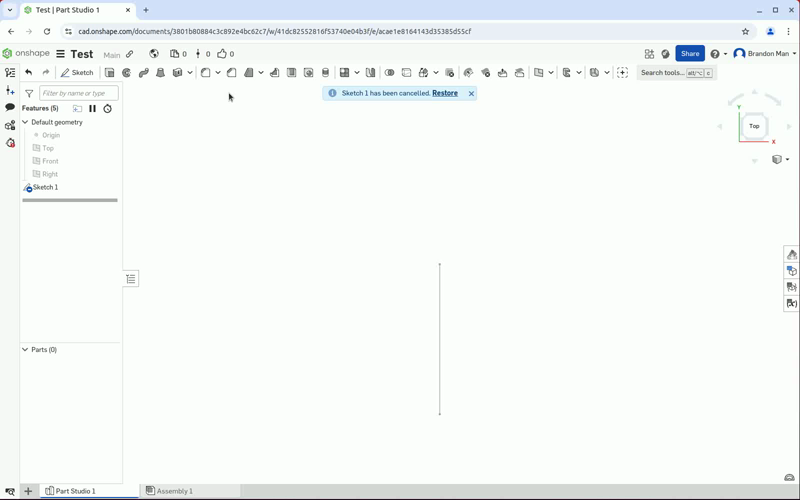
key(shift+h)
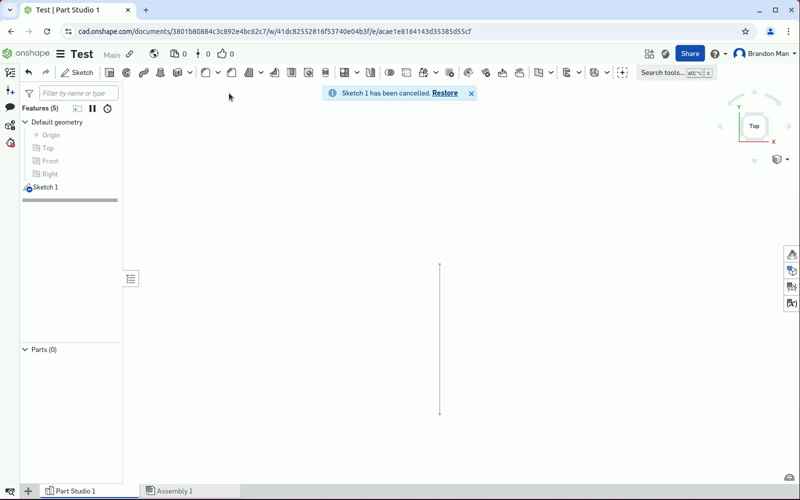
key(shift+s)
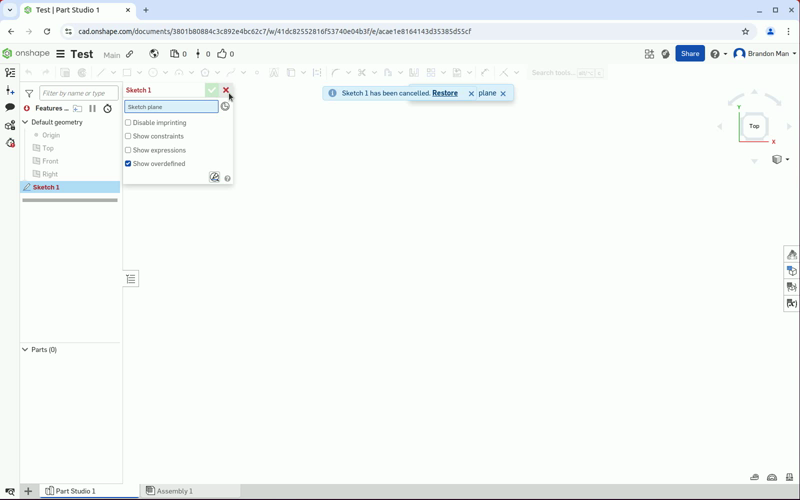
mouse_move(73, 150)
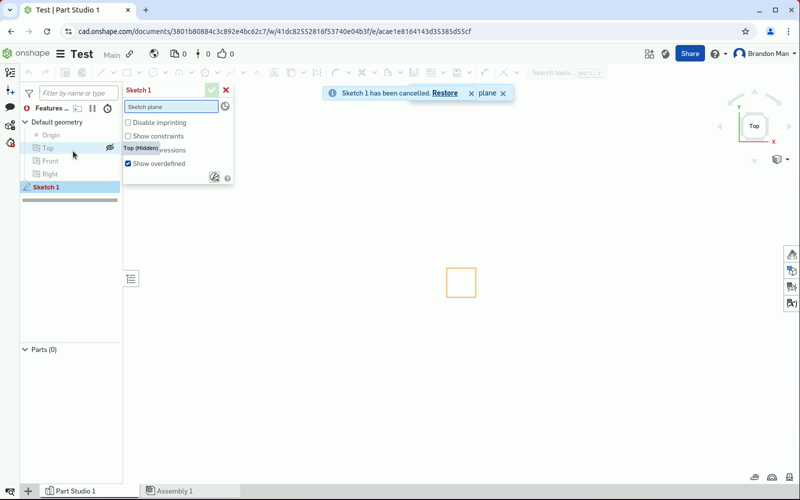
click(73, 150)
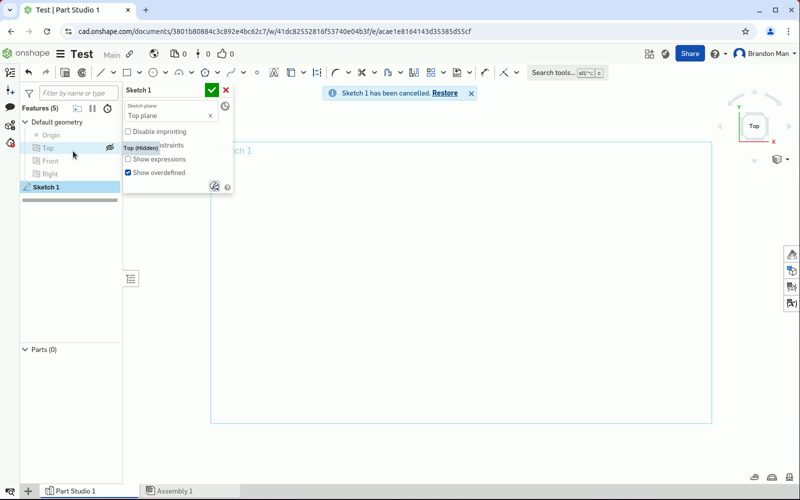
mouse_move(73, 352)
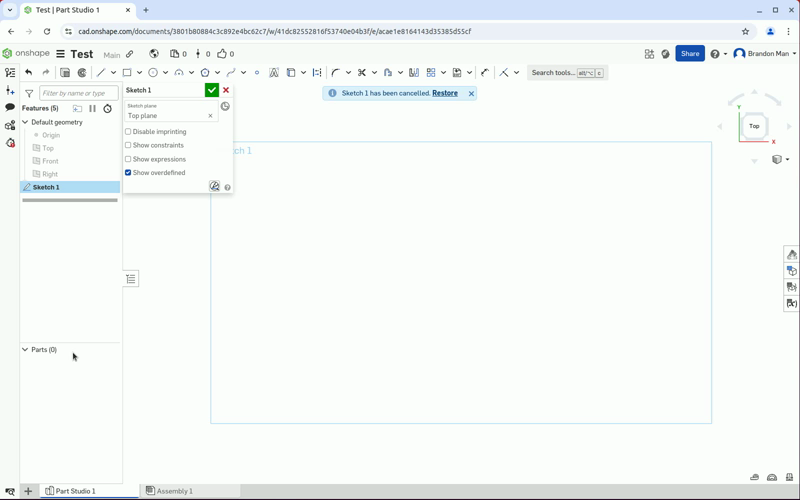
key(y)
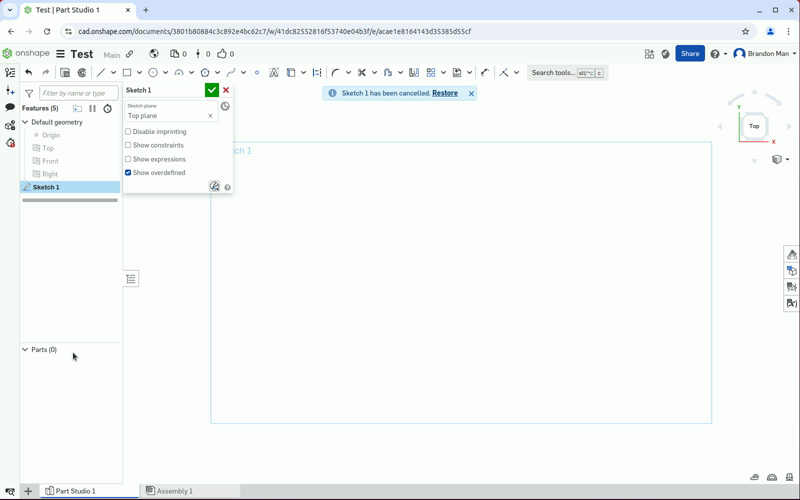
key(c)
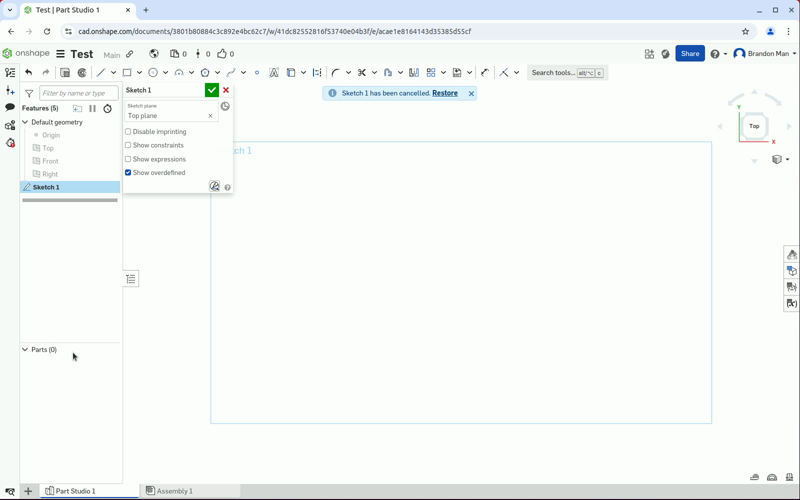
key_down(shift)
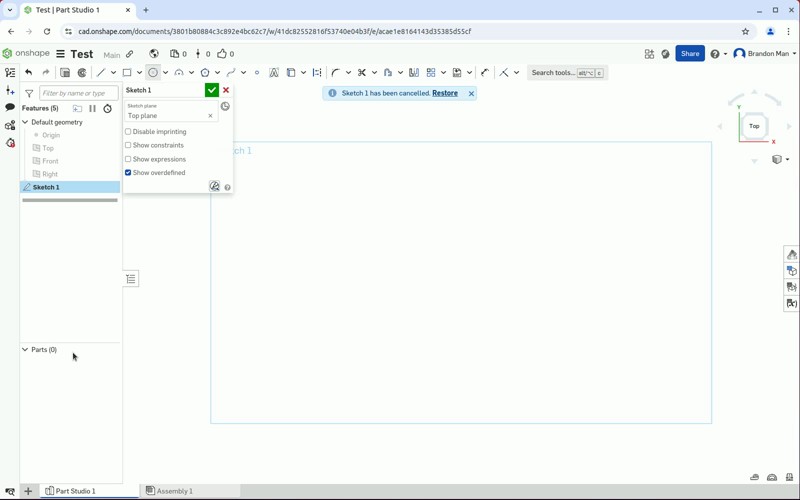
mouse_move(461, 282)
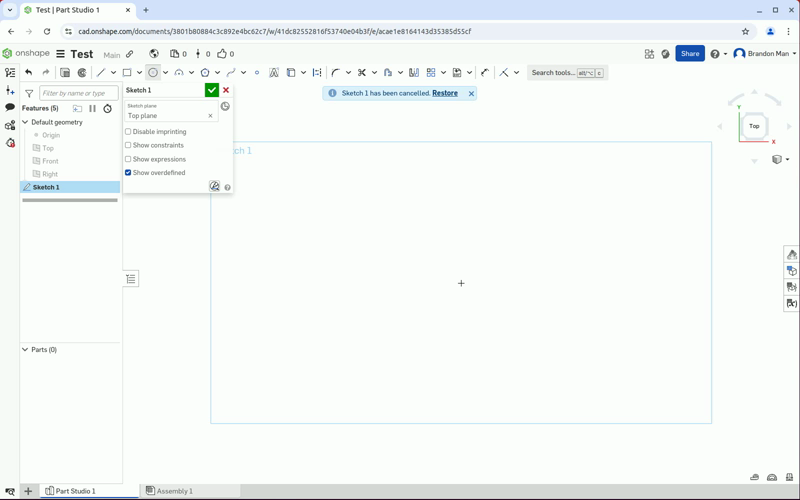
click(461, 282)
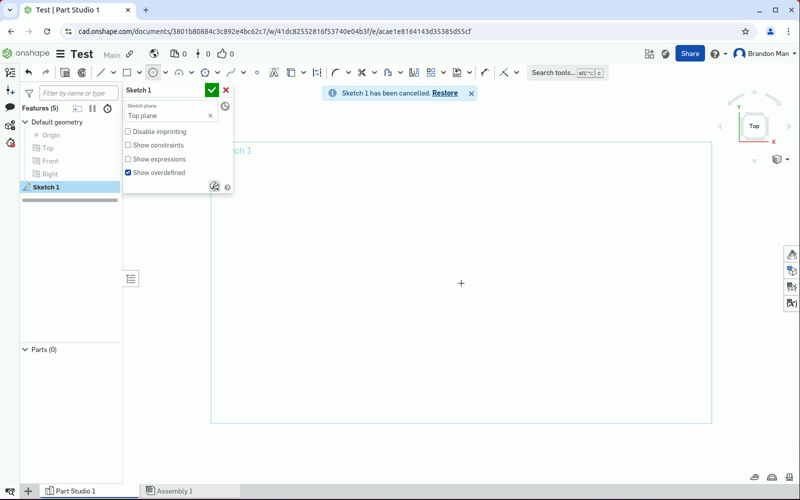
key_up(shift)
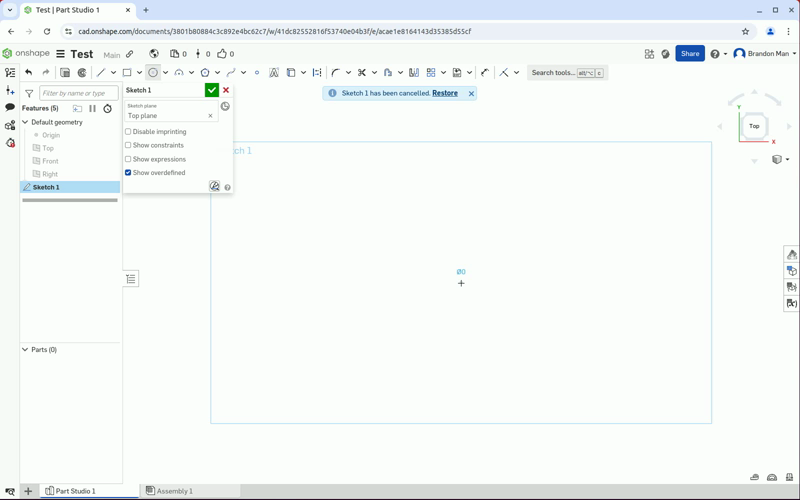
mouse_move(490, 282)
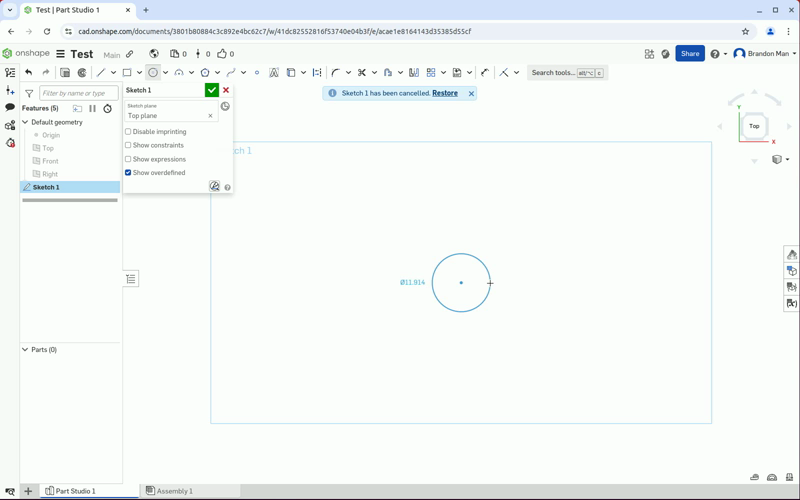
click(490, 282)
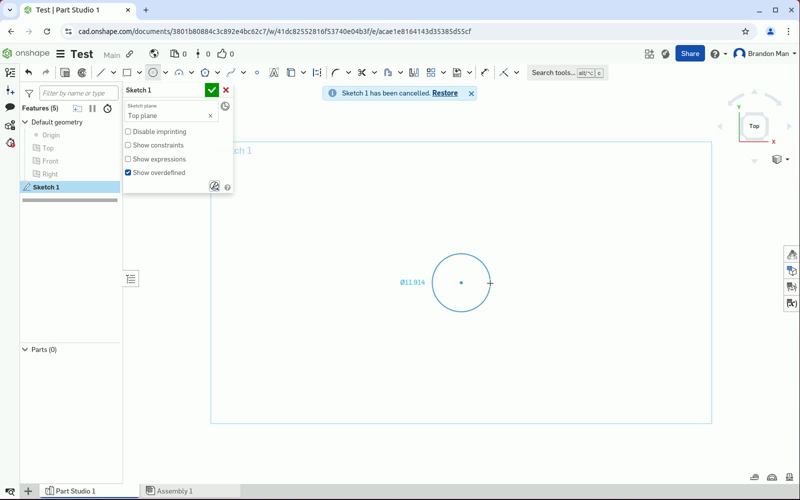
key(esc)
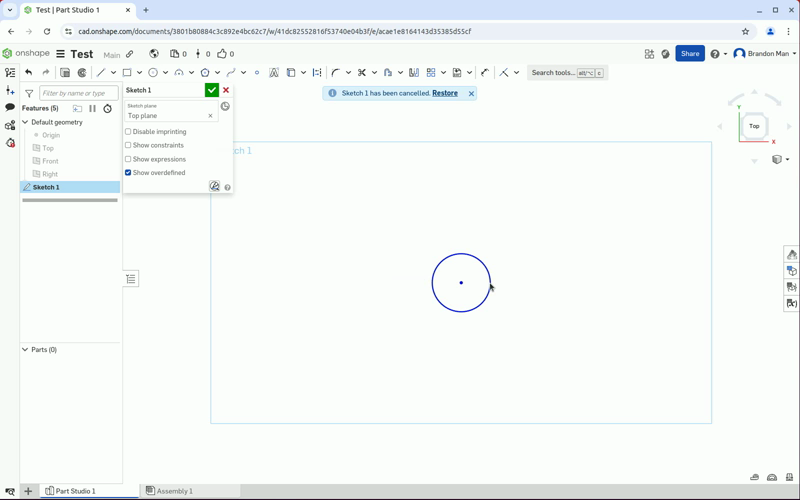
mouse_move(475, 268)
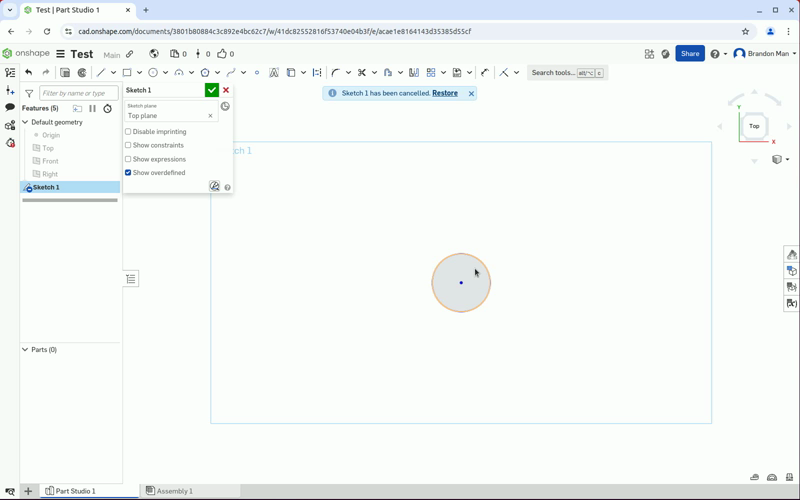
click(475, 268)
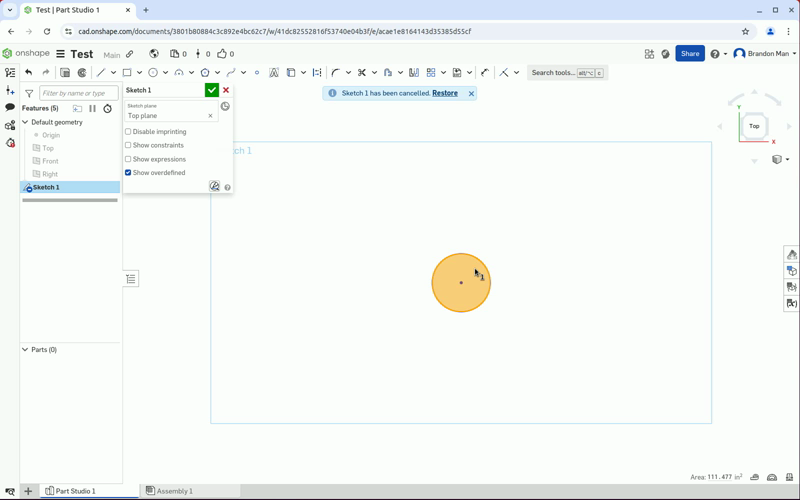
mouse_move(73, 352)
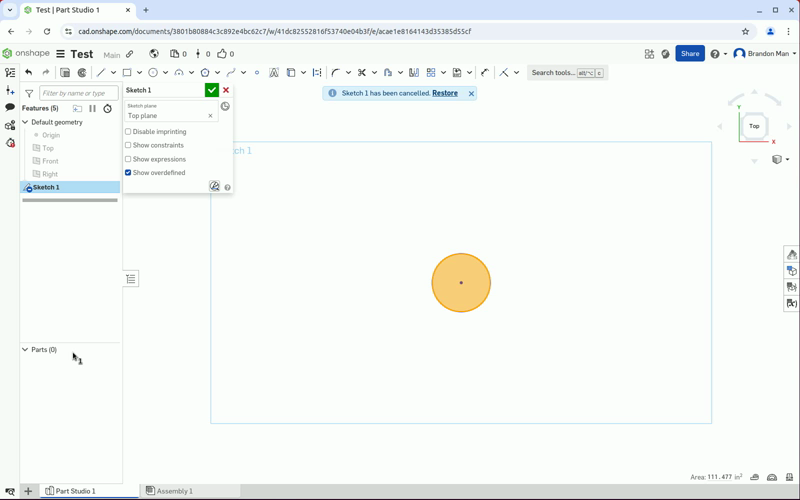
key(shift+y)
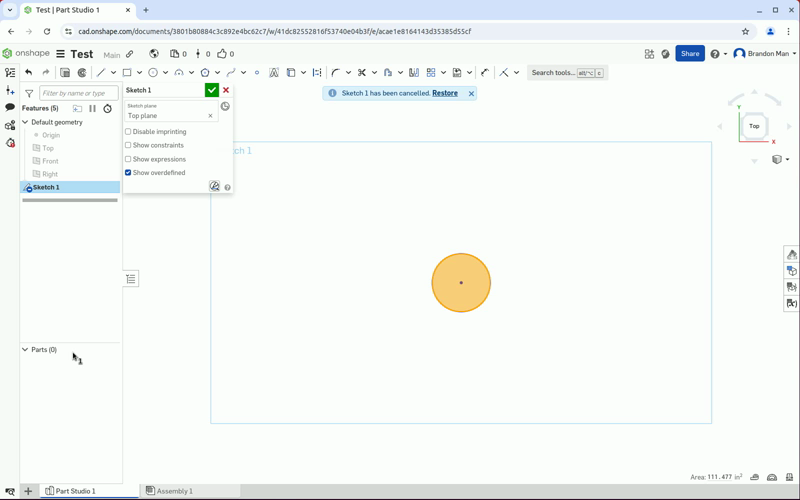
key(shift+e)
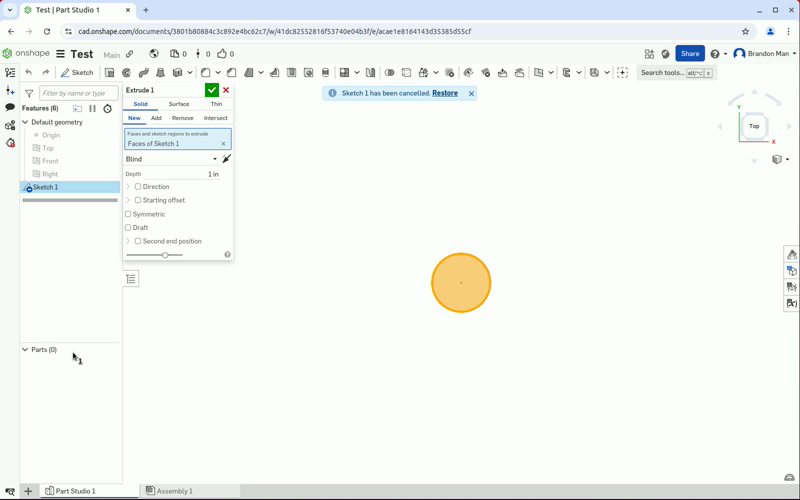
mouse_move(143, 106)
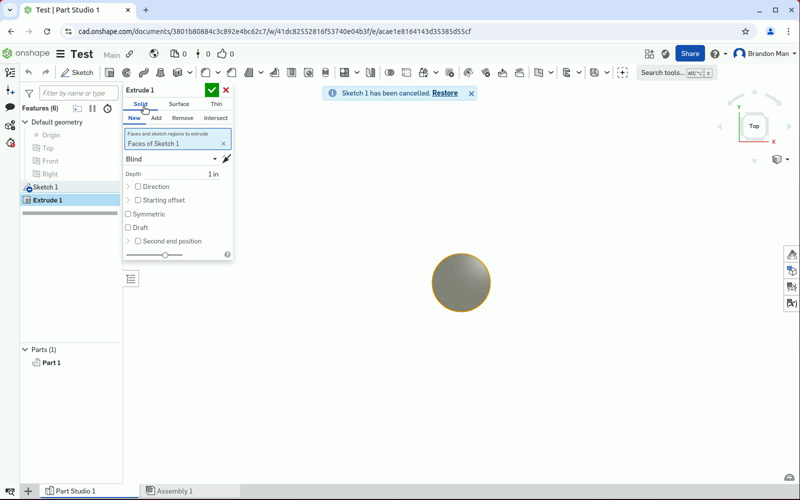
click(143, 106)
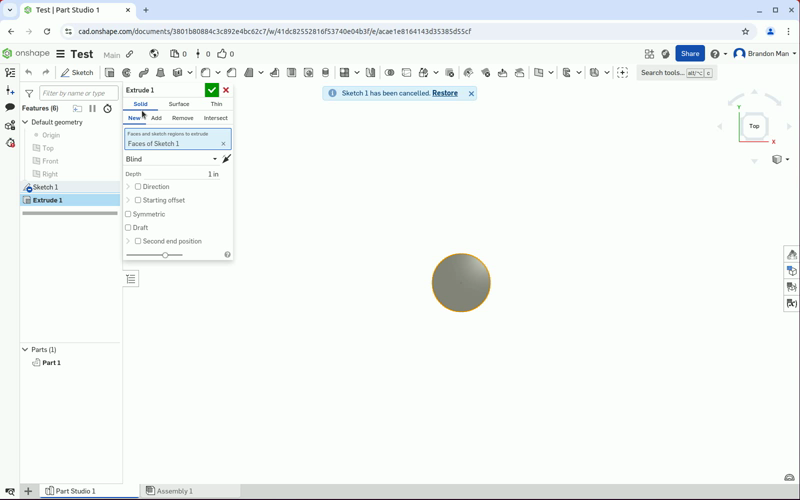
mouse_move(137, 120)
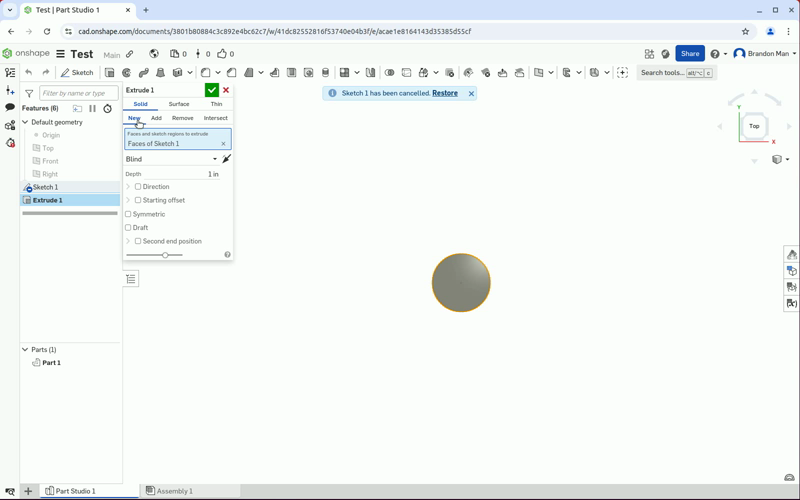
click(137, 120)
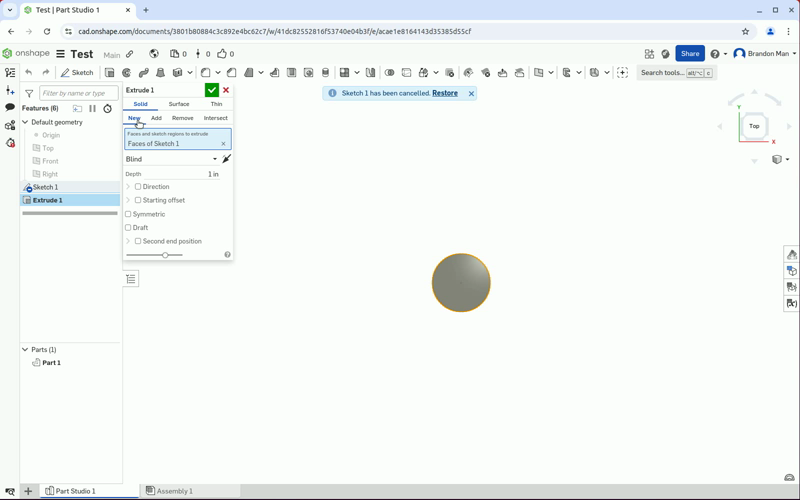
key(tab, 4)
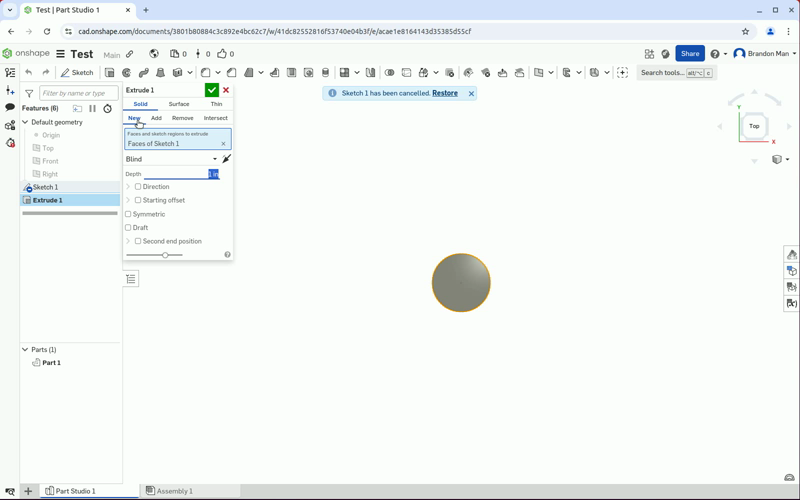
text(23.108)
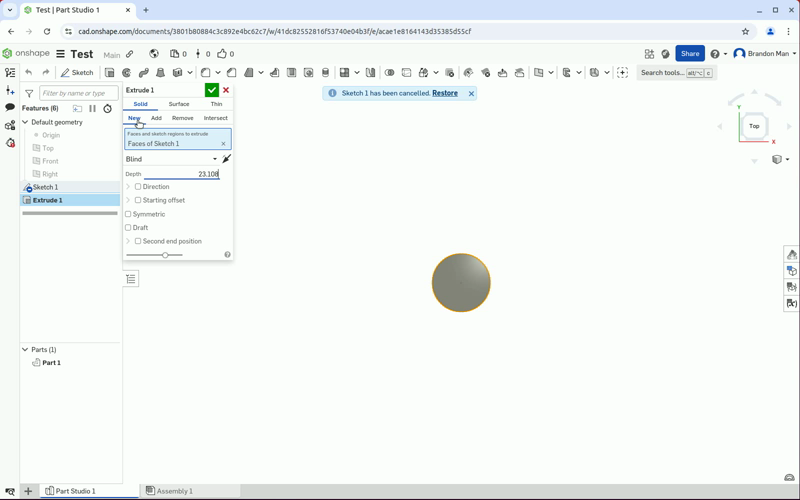
key(enter)
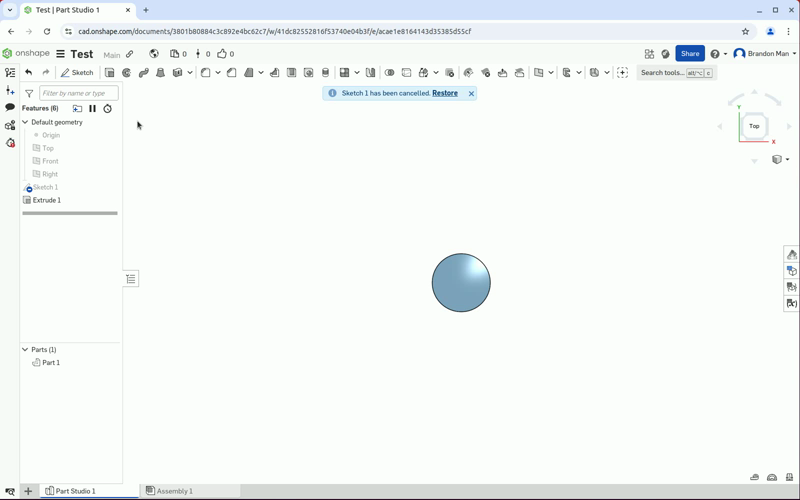
key(shift+h)
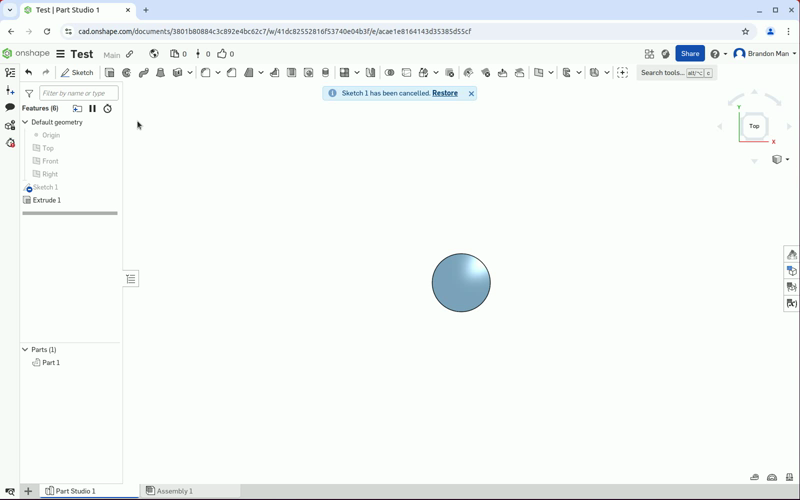
key(shift+h)
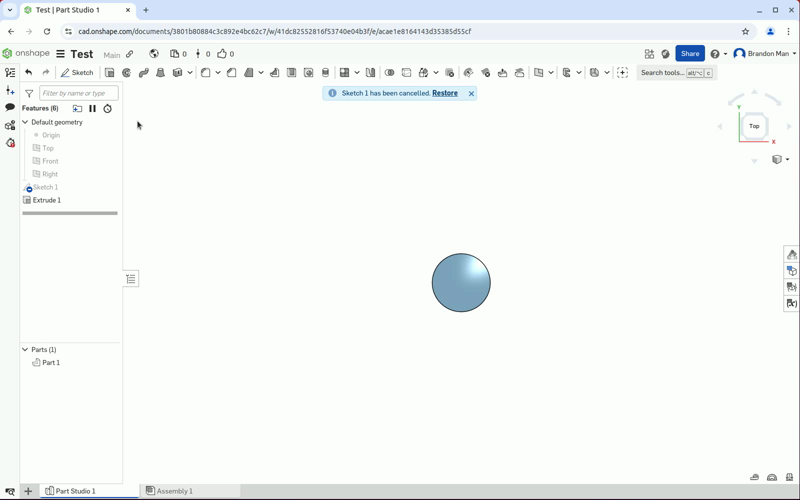
mouse_move(73, 189)
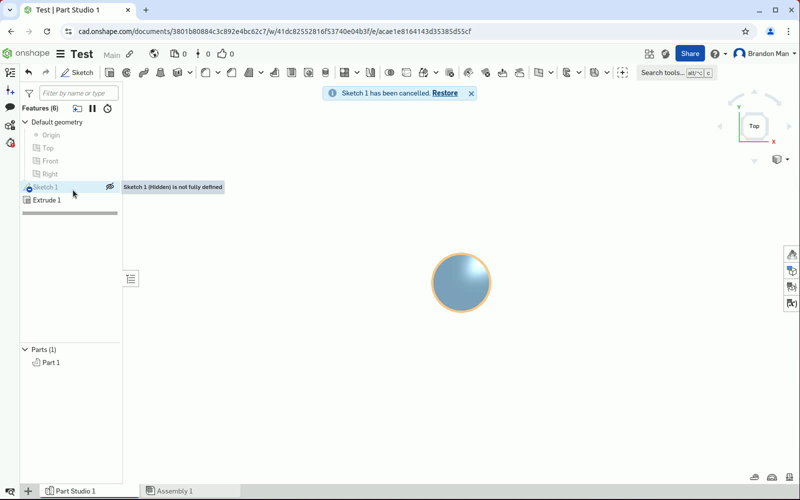
click(73, 189)
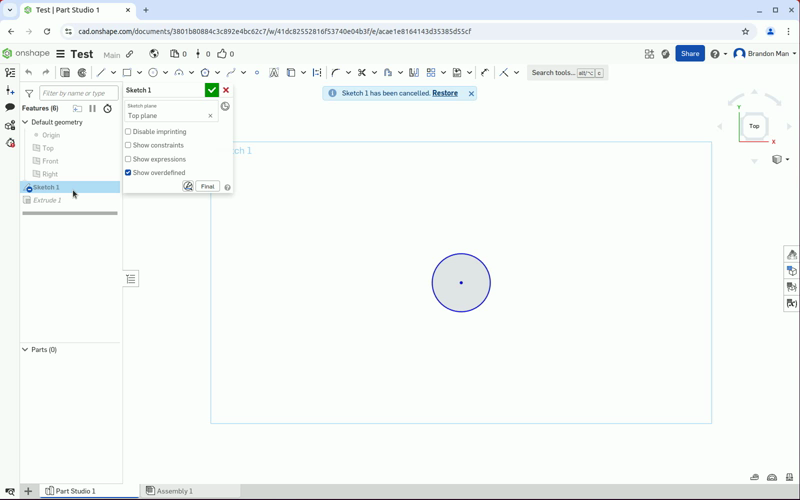
mouse_move(229, 92)
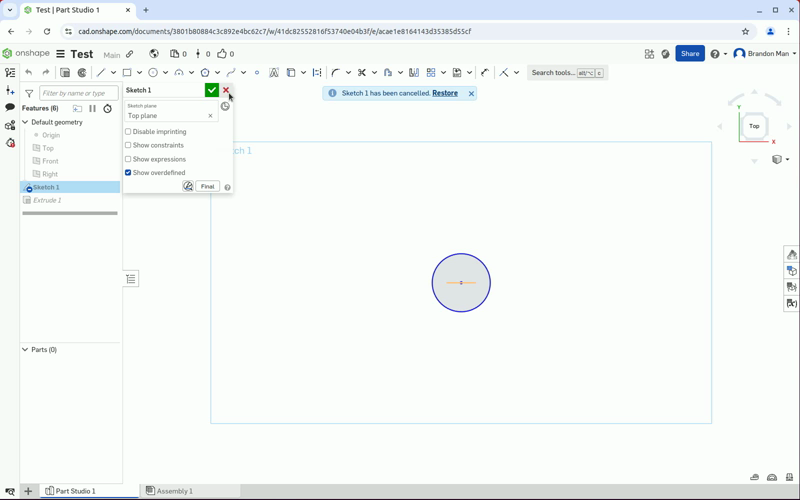
click(229, 92)
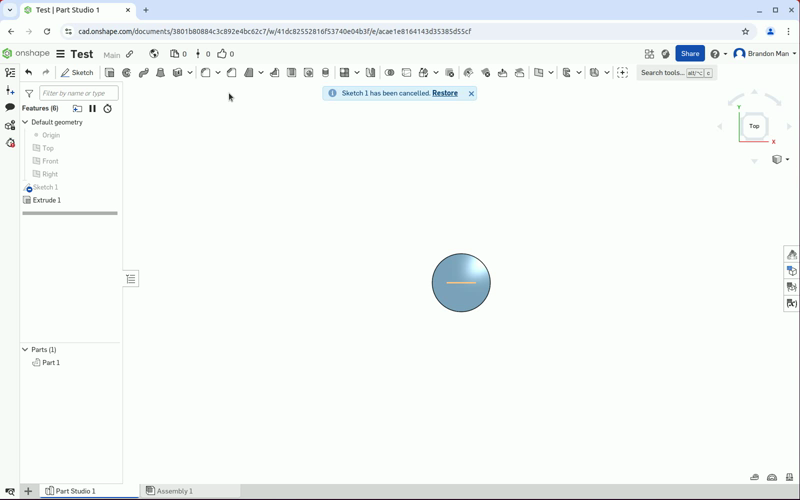
mouse_move(541, 75)
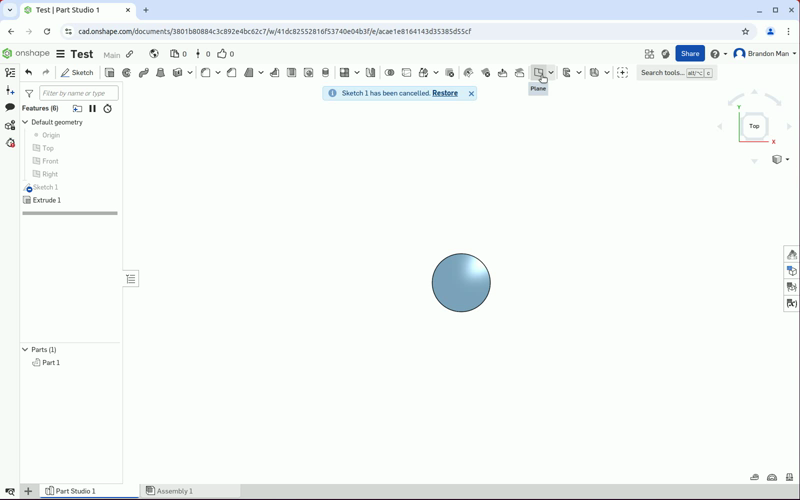
click(541, 75)
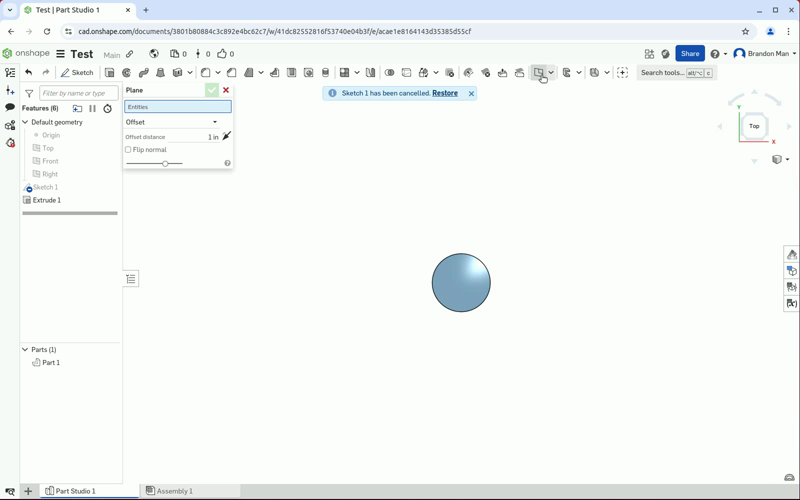
mouse_move(73, 150)
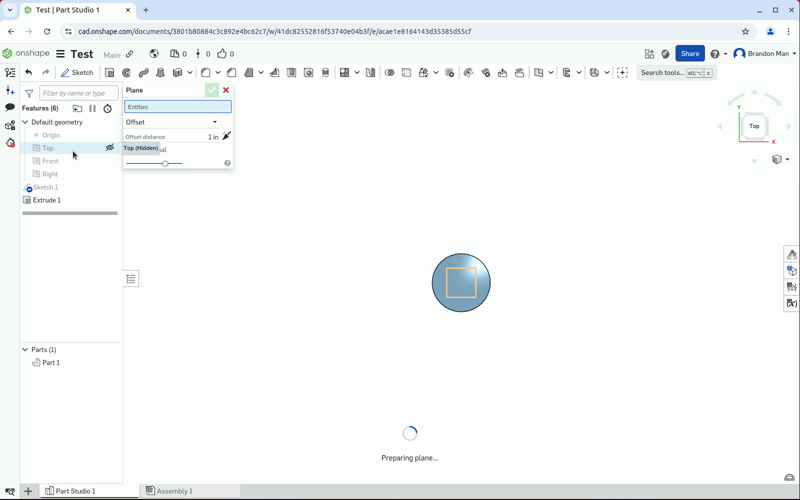
click(73, 150)
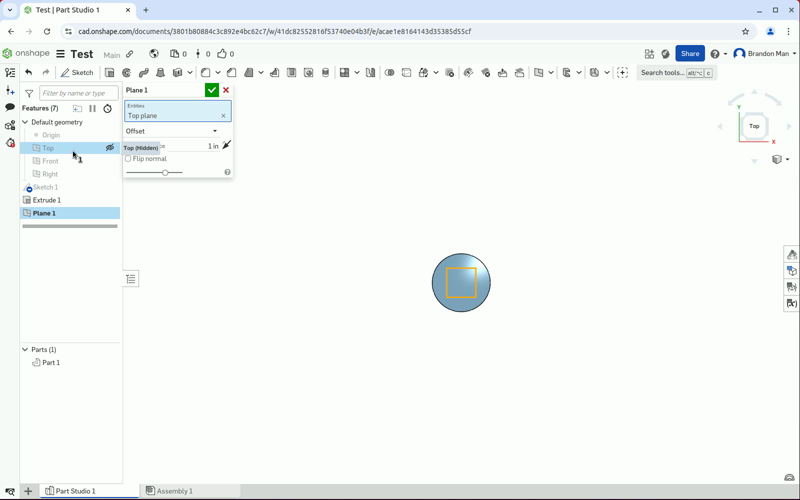
key(tab, 2)
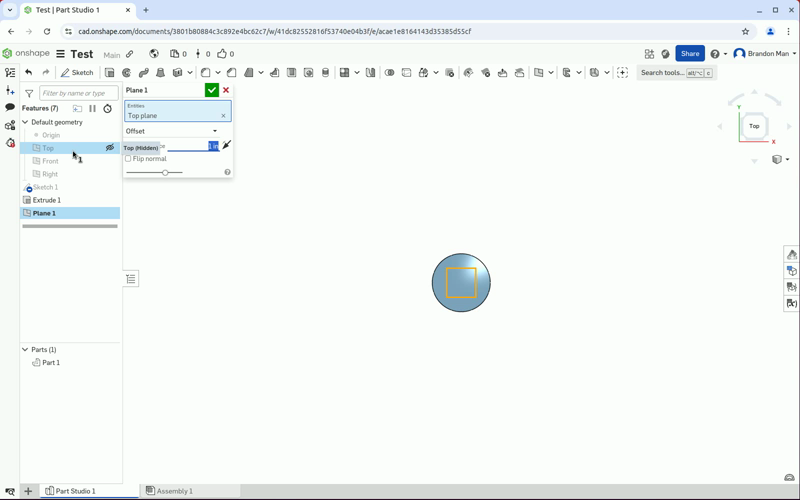
text(23.108)
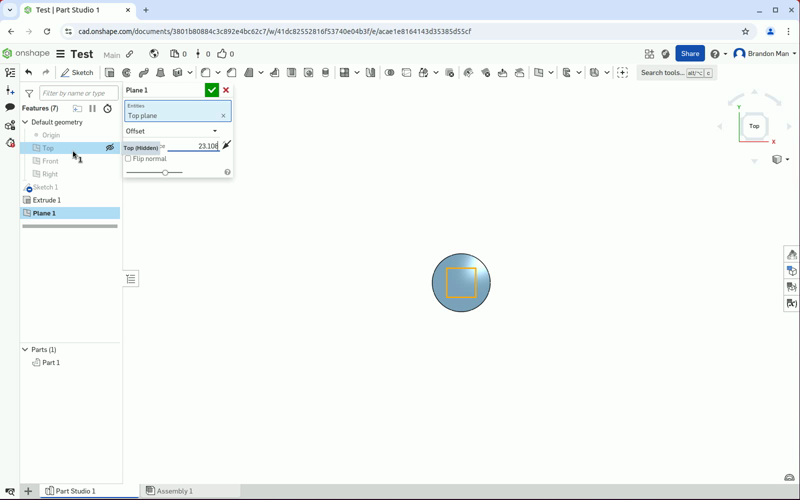
key(enter, 2)
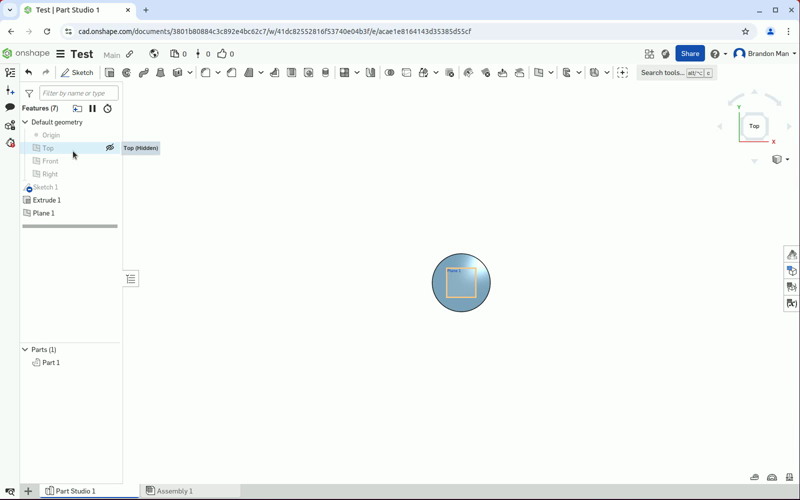
key(shift+s)
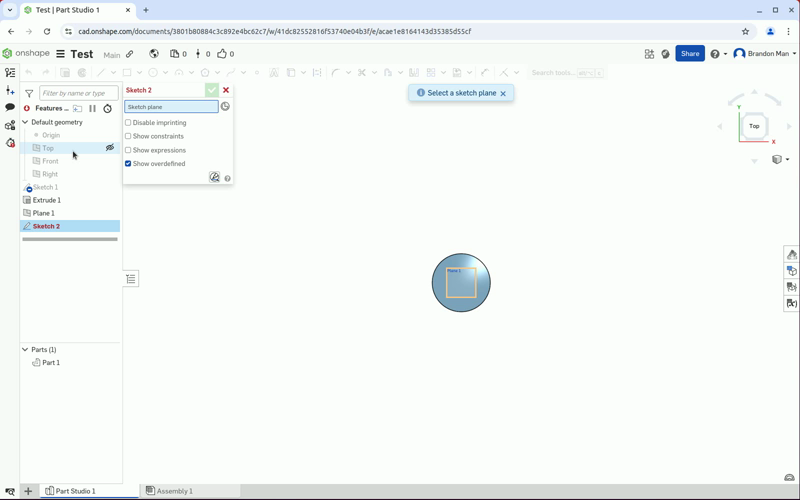
mouse_move(73, 215)
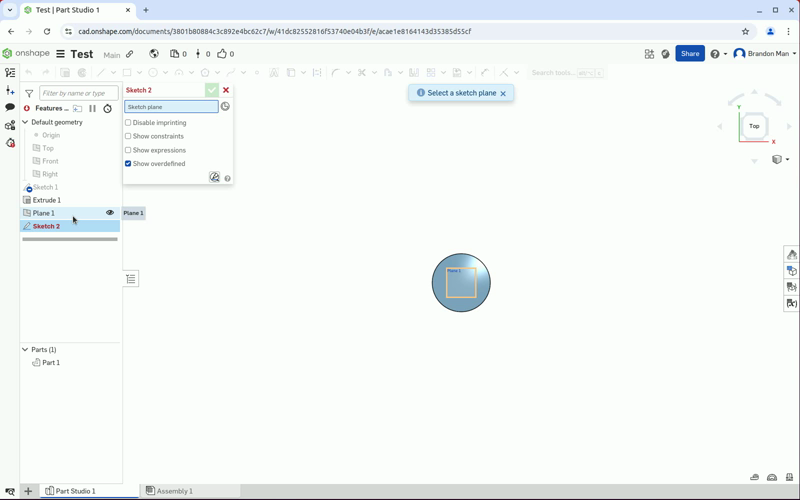
click(73, 215)
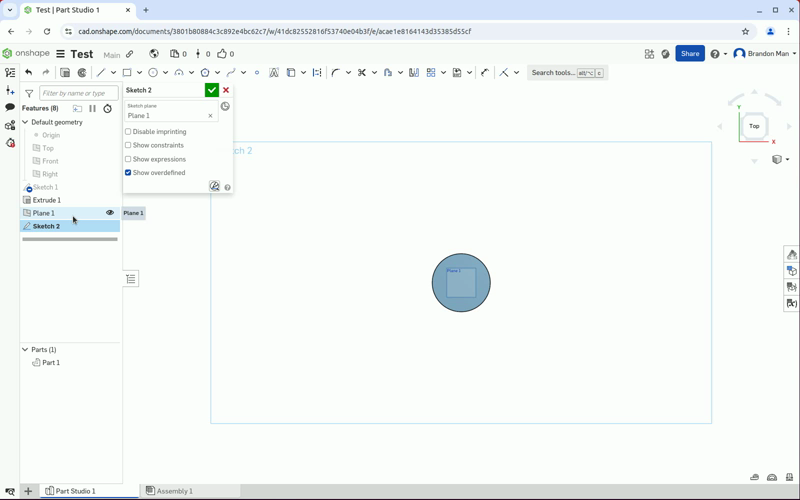
mouse_move(73, 352)
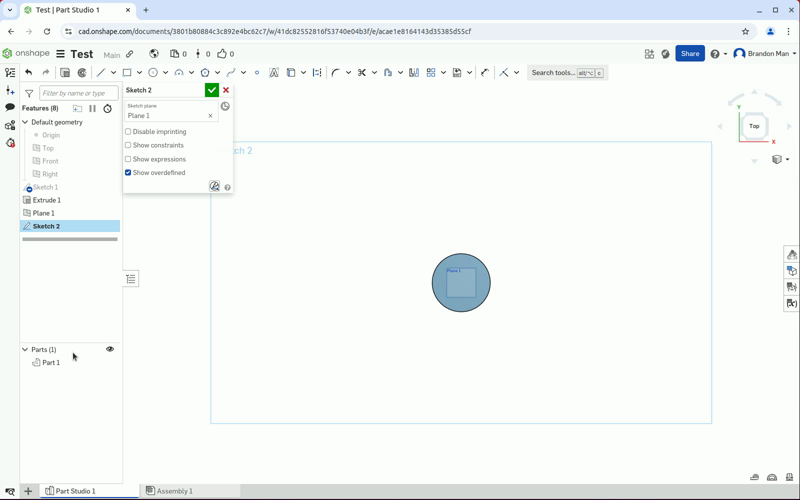
key(y)
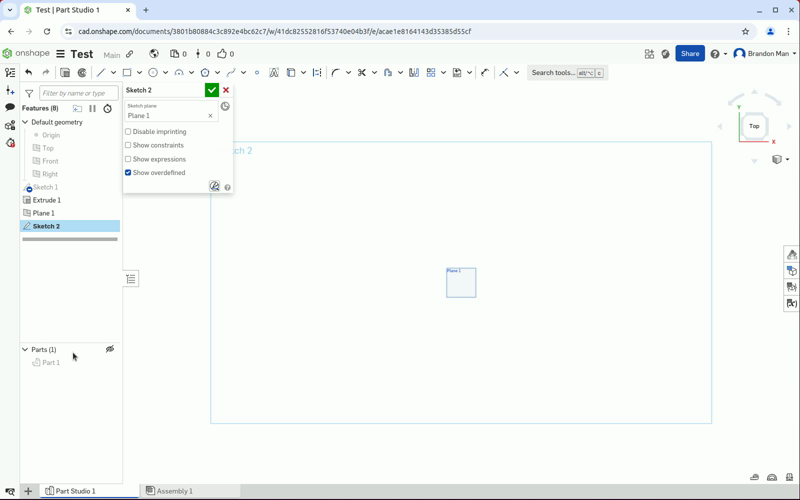
key(c)
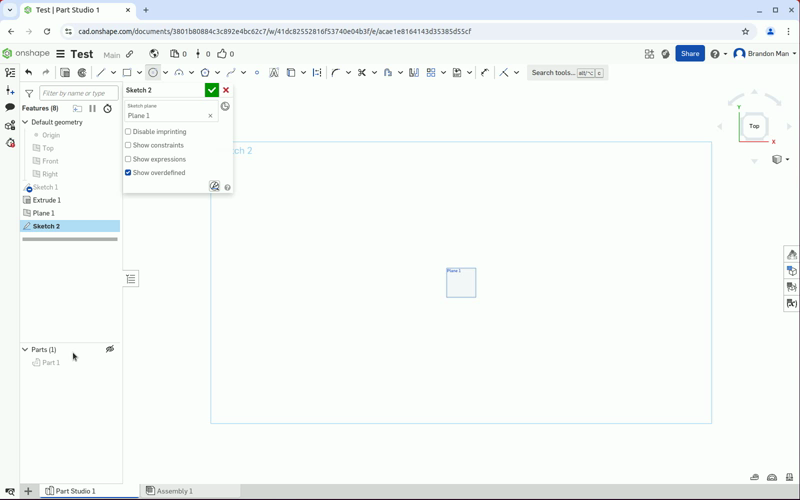
key_down(shift)
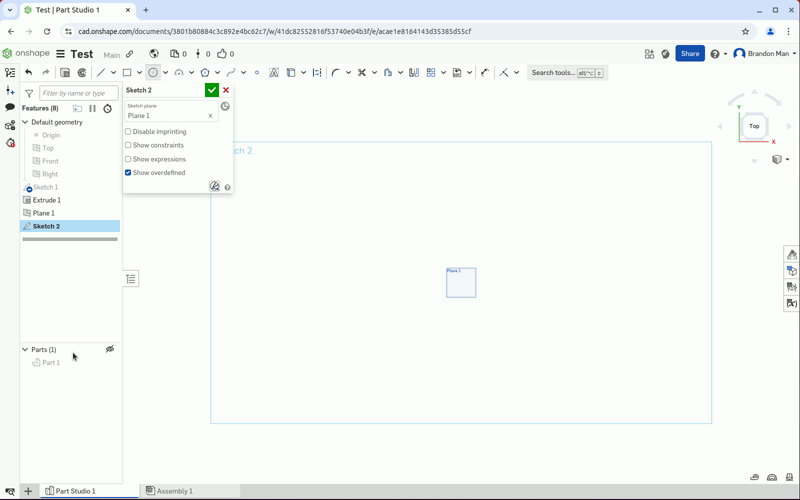
mouse_move(460, 282)
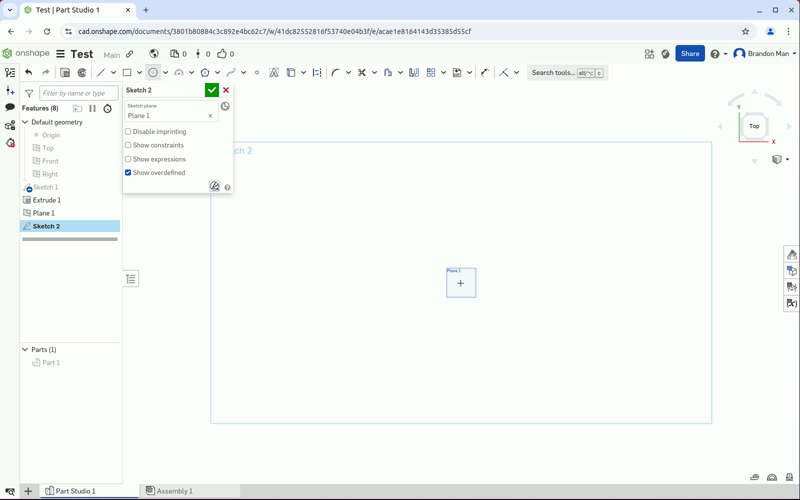
click(460, 282)
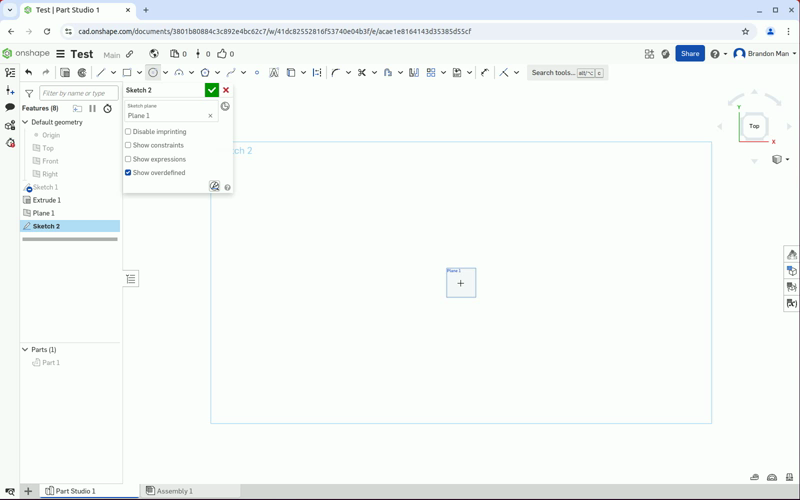
key_up(shift)
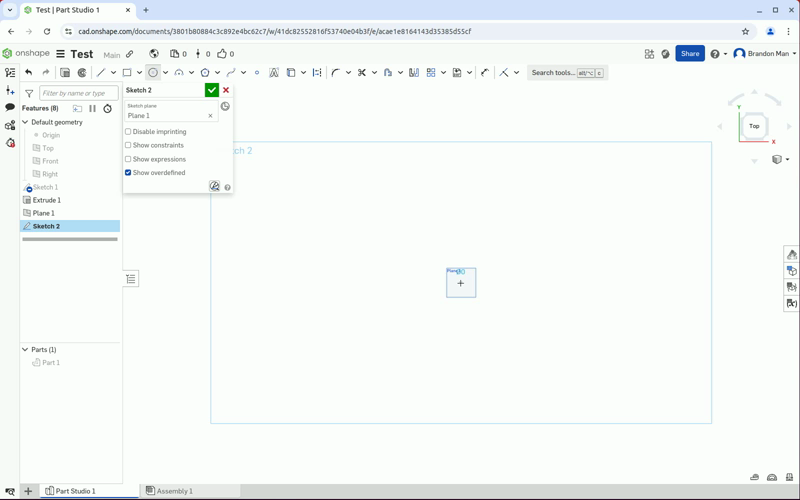
mouse_move(486, 282)
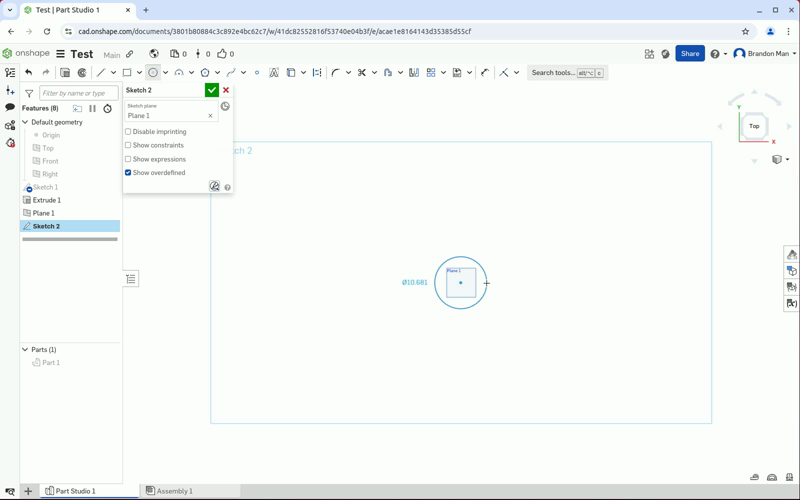
click(486, 282)
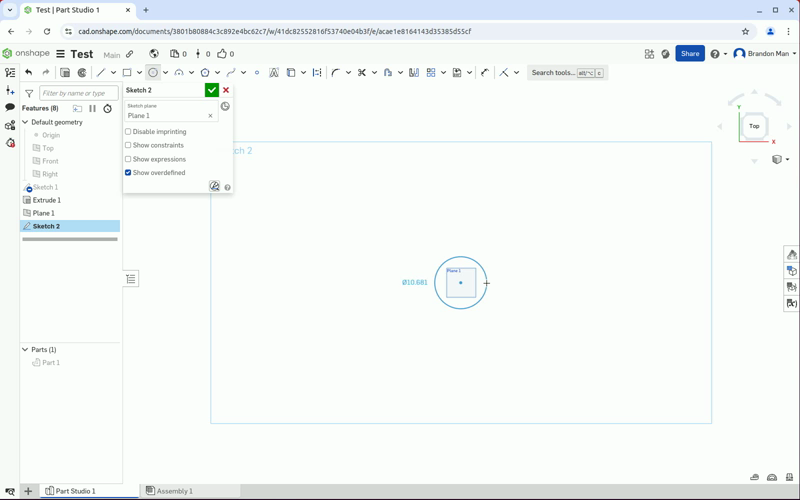
key(esc)
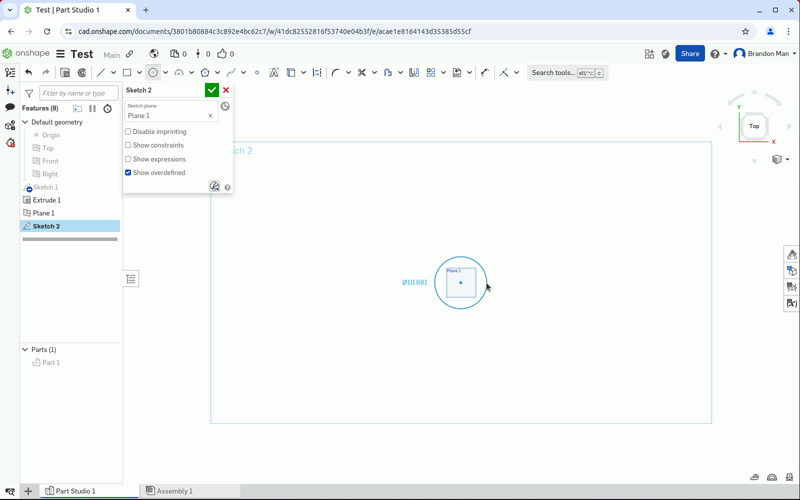
mouse_move(457, 283)
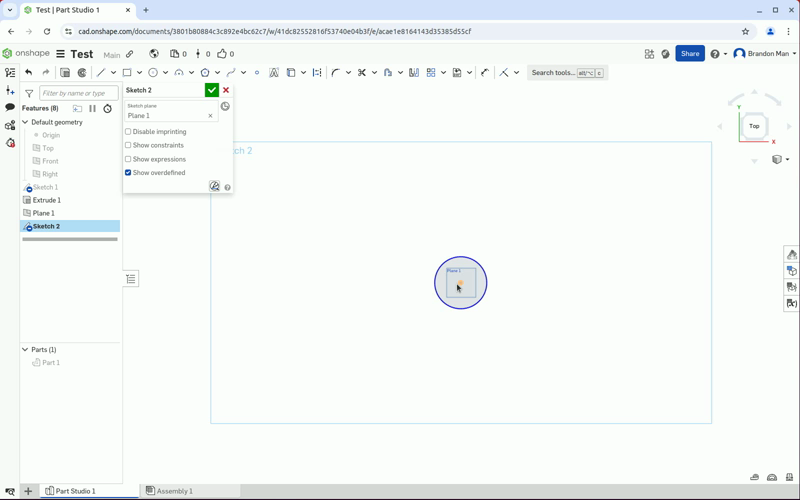
click(457, 283)
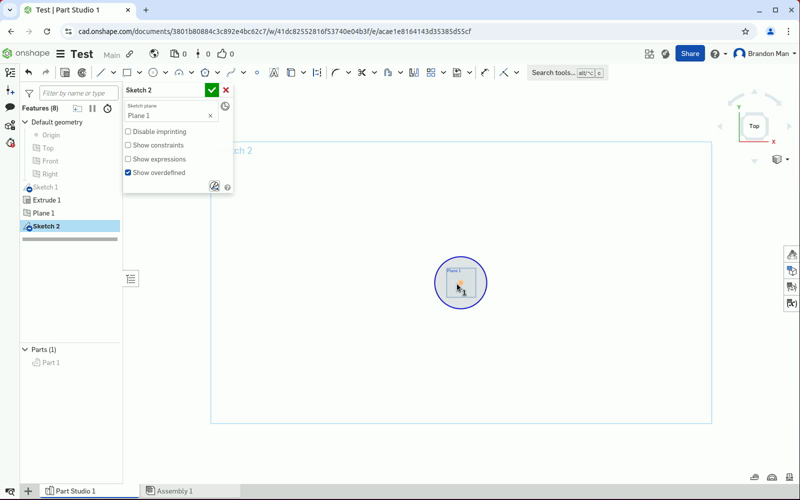
mouse_move(73, 352)
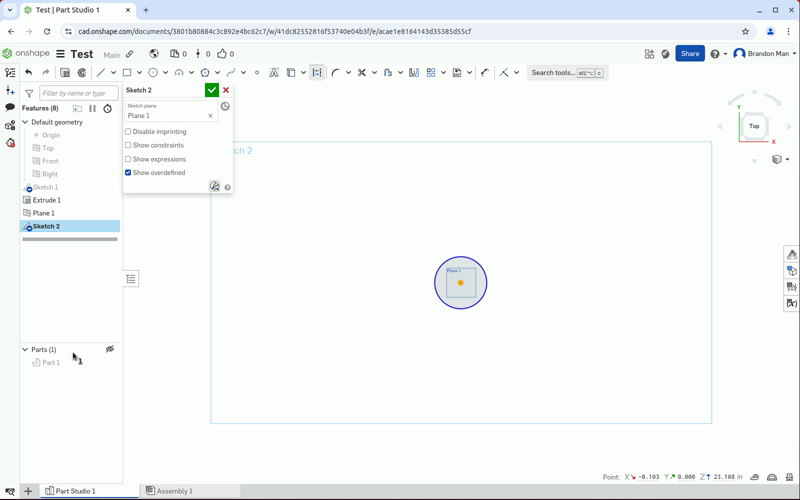
key(shift+y)
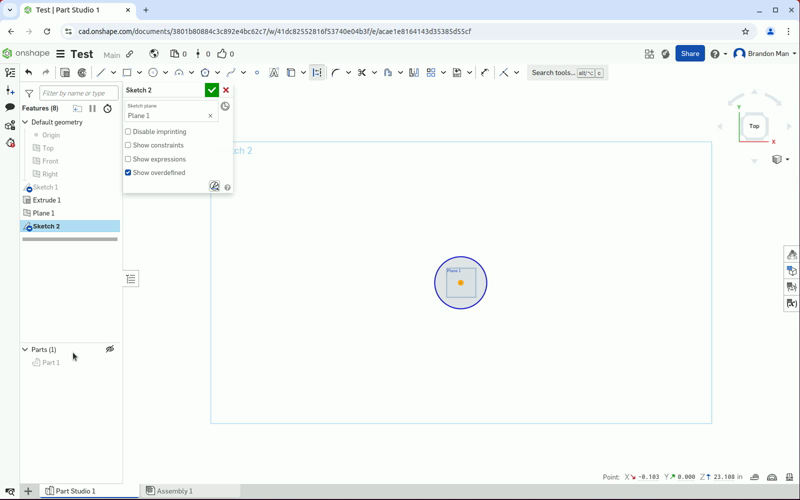
key(shift+e)
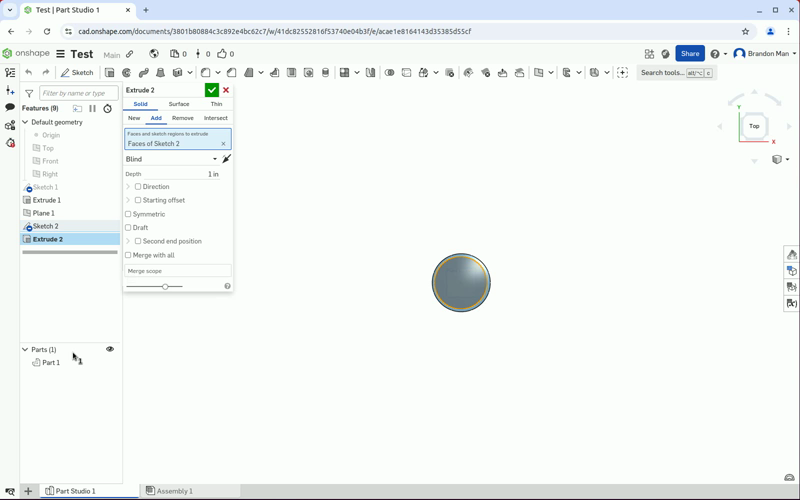
mouse_move(143, 106)
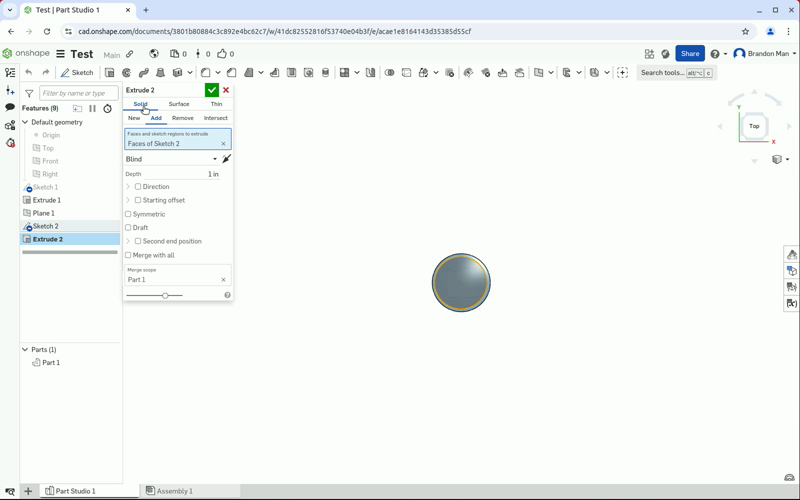
click(143, 106)
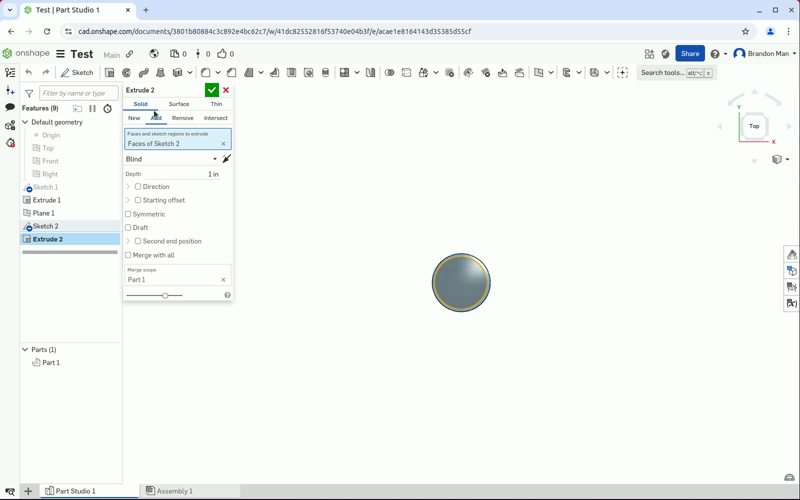
mouse_move(186, 120)
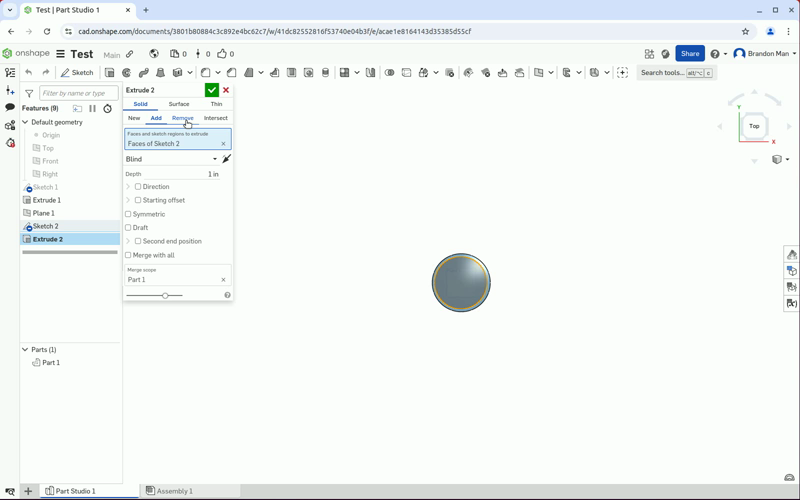
click(186, 120)
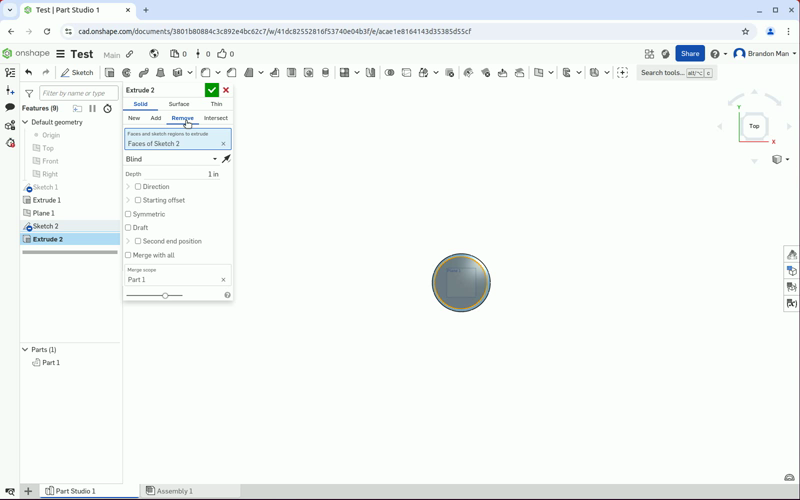
key(tab, 4)
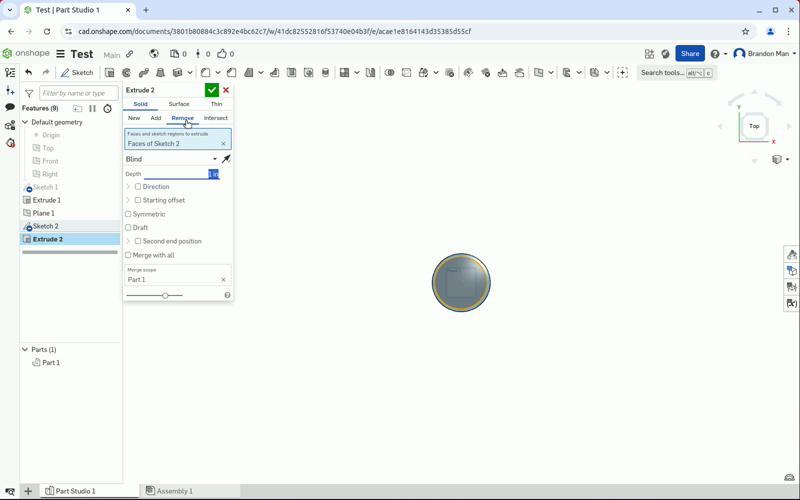
text(22.627)
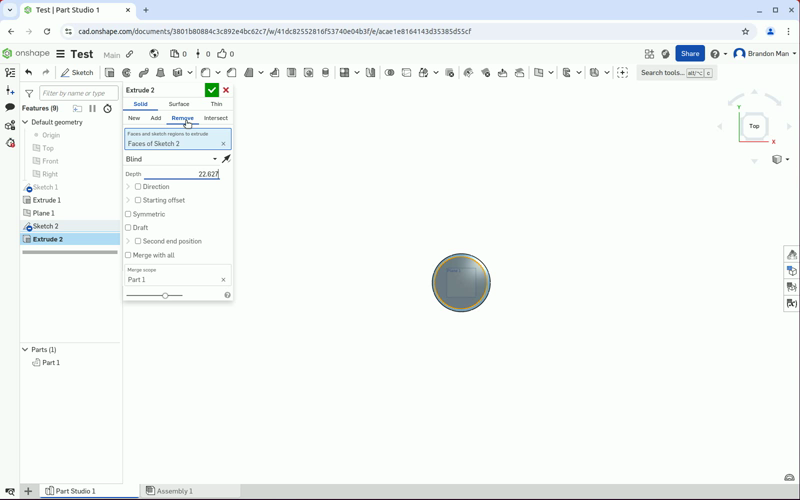
key(tab, 6)
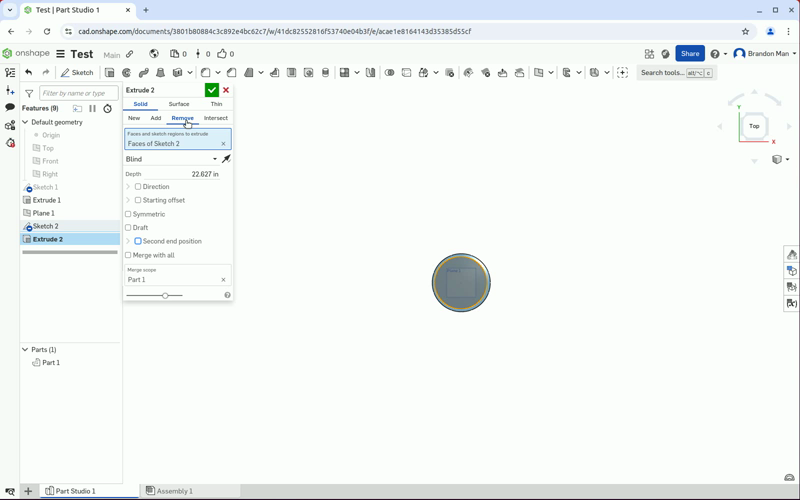
key(space)
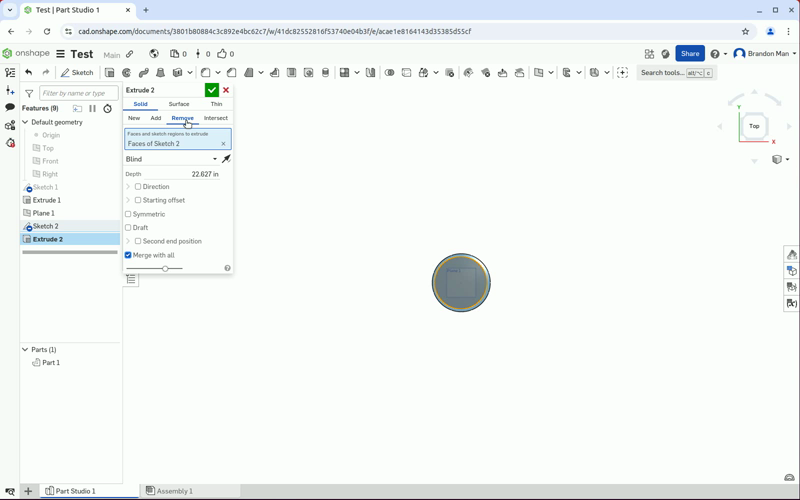
key(enter)
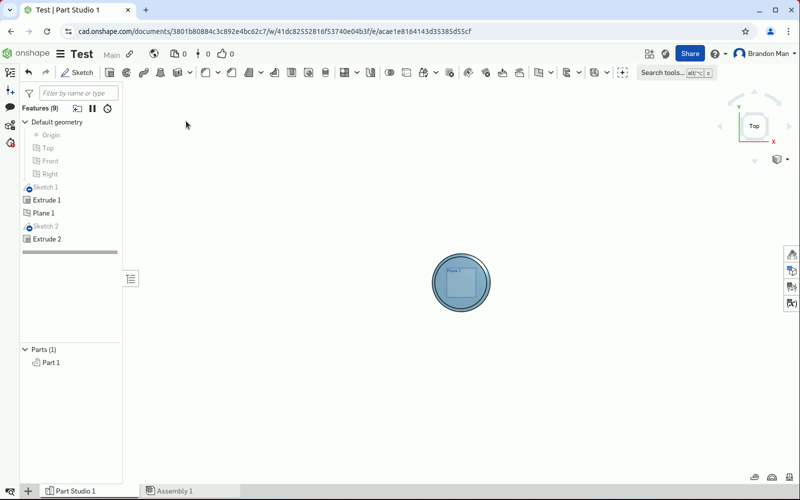
key(shift+h)
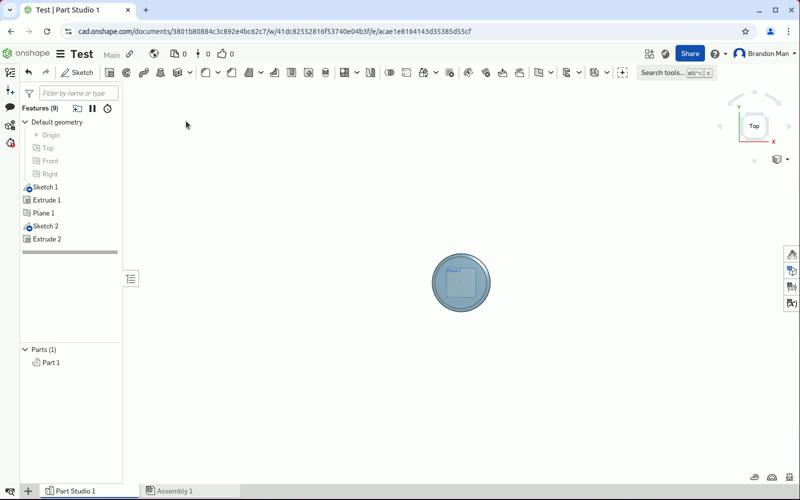
key(shift+h)
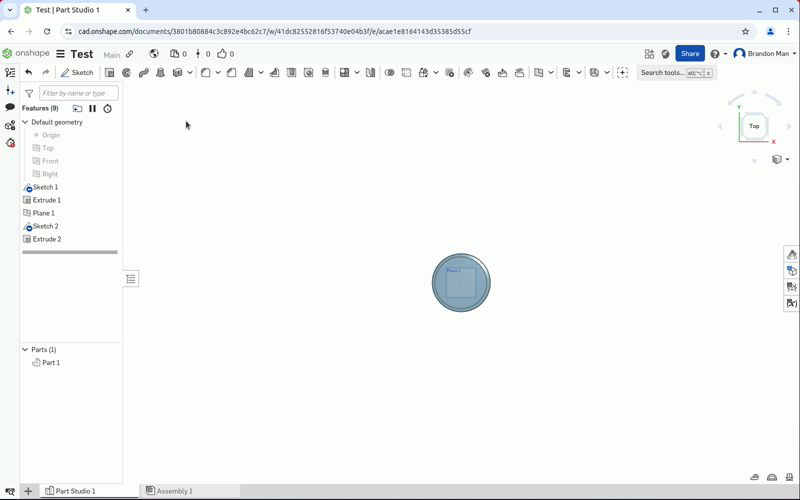
key(shift+7)
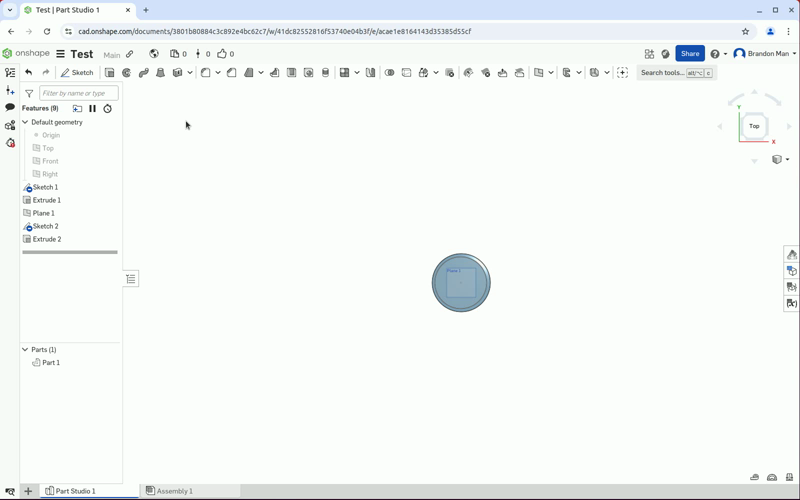
key(up, 3)
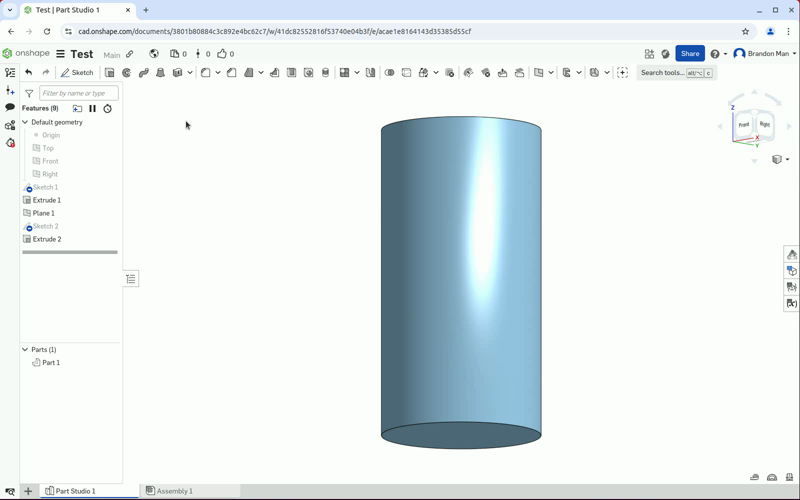
key(left, 3)
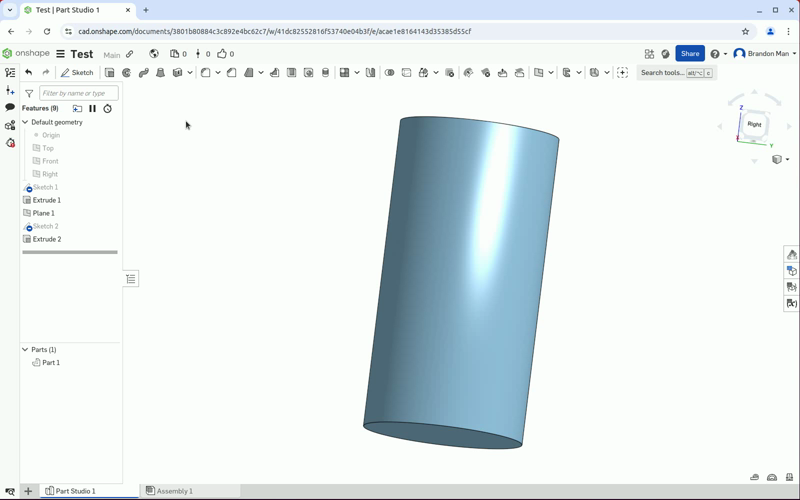
key(right, 3)
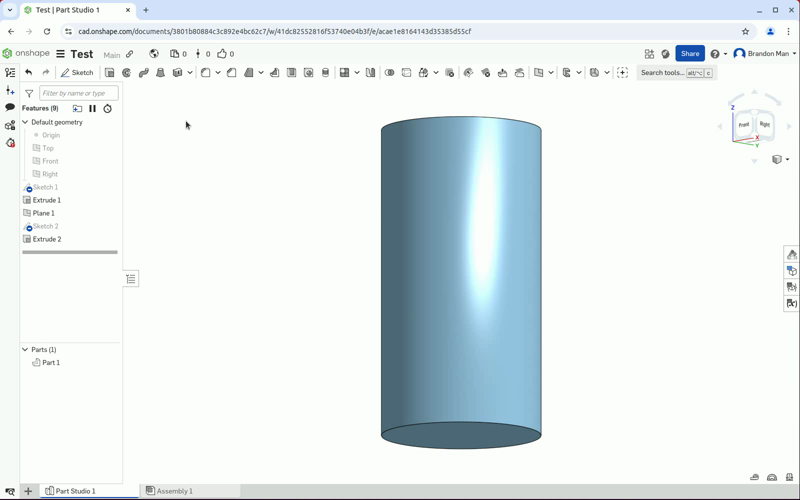
key(down, 3)
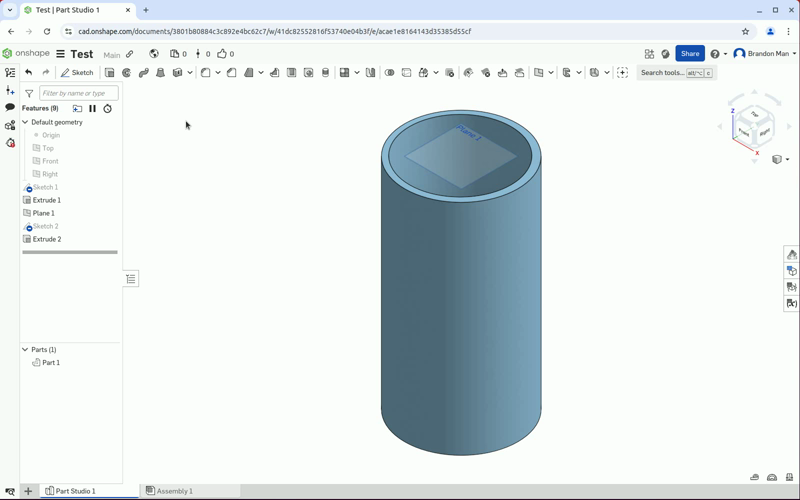
mouse_move(73, 189)
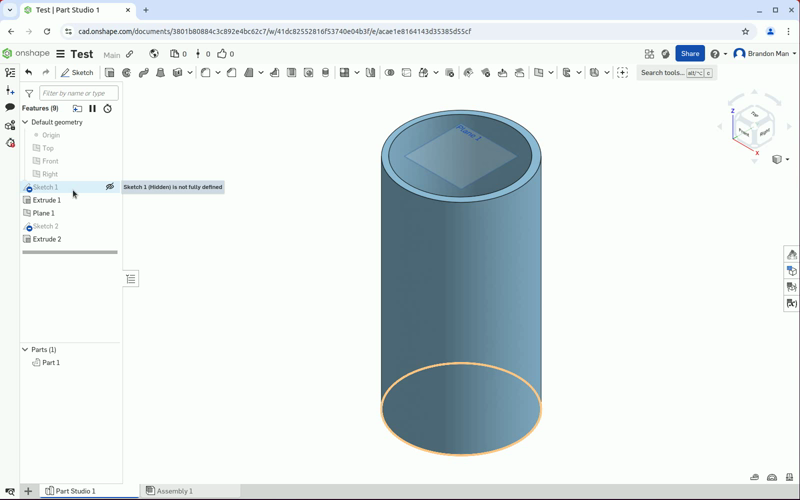
click(73, 189)